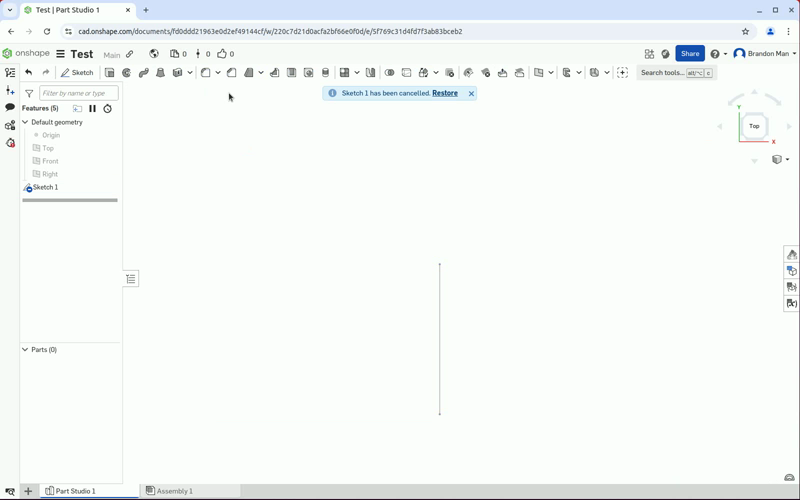
key(shift+h)
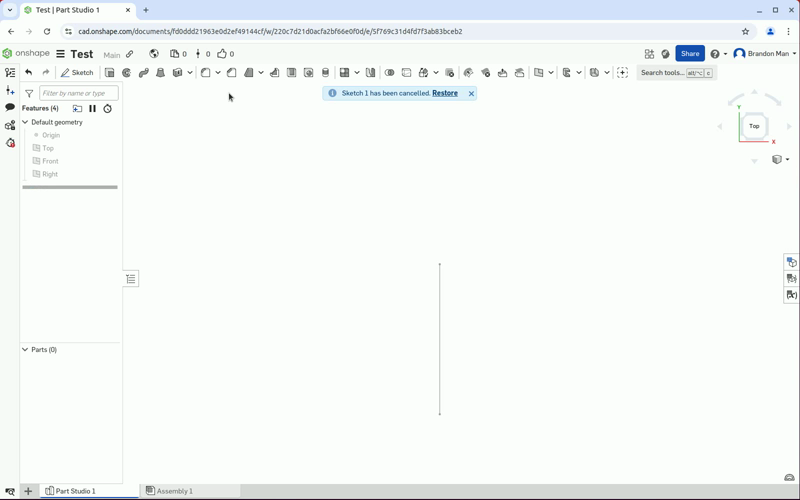
key(shift+s)
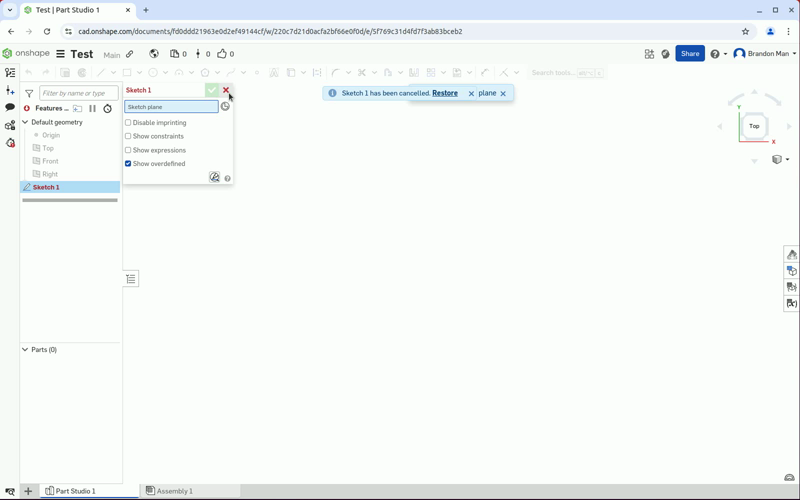
mouse_move(73, 150)
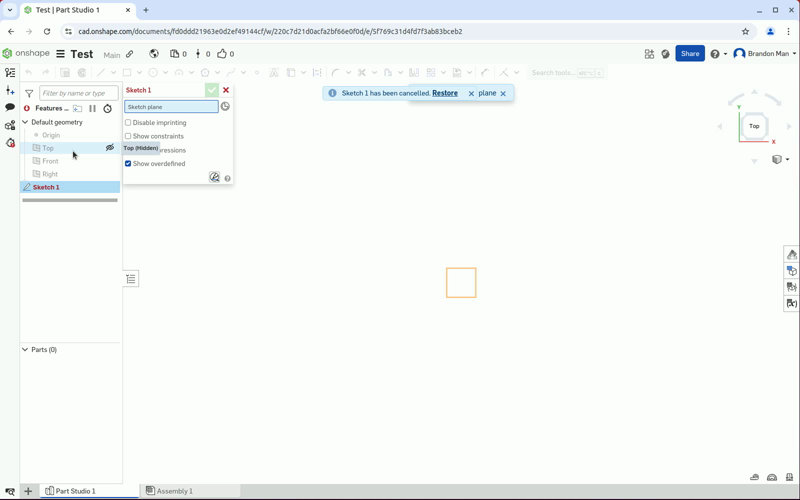
click(73, 150)
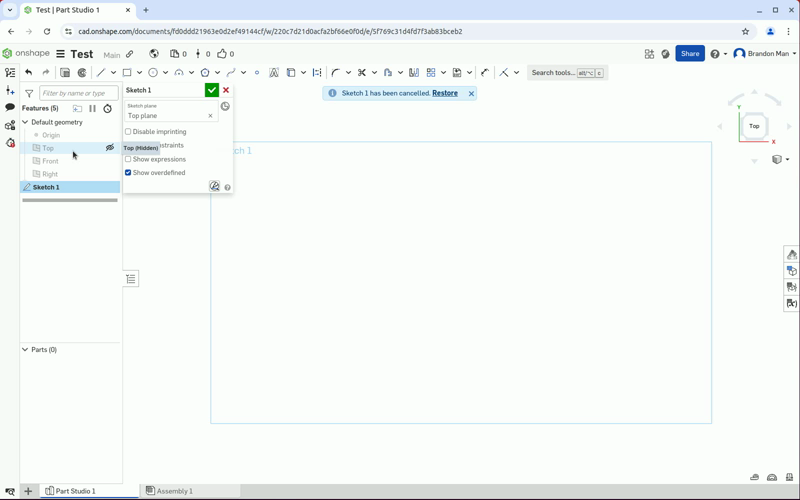
mouse_move(73, 352)
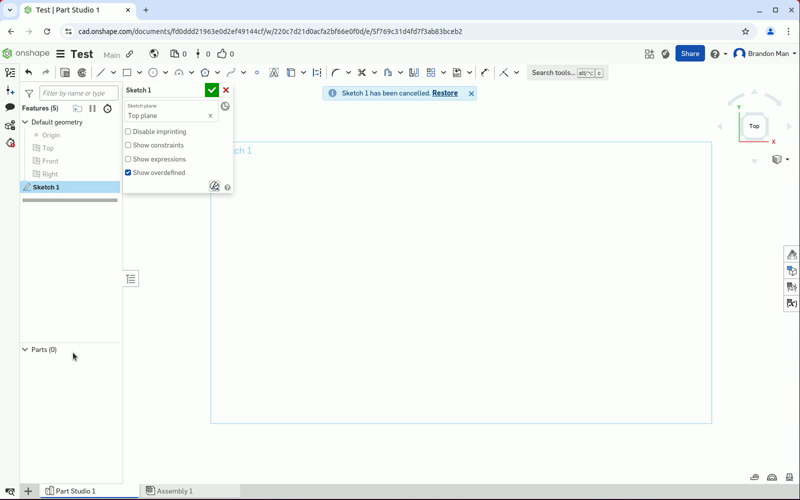
key(y)
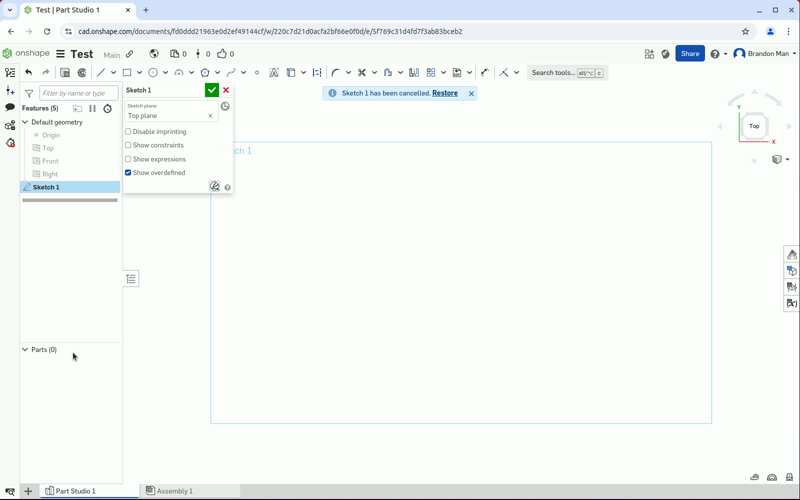
key(c)
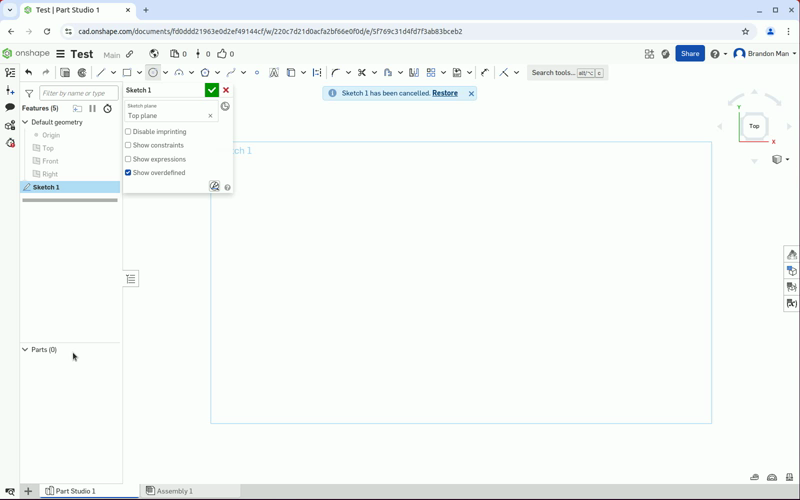
key_down(shift)
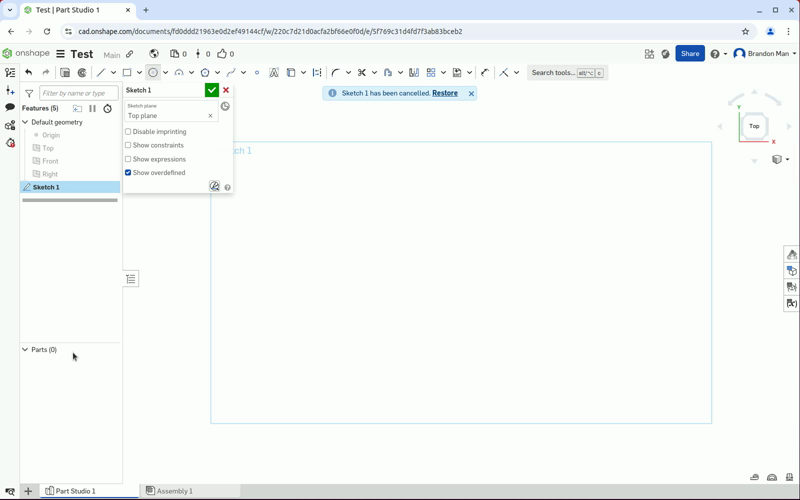
mouse_move(460, 282)
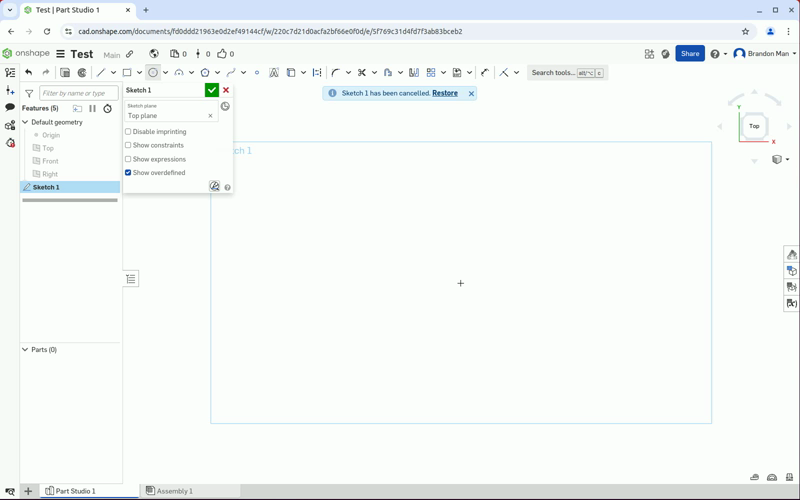
click(460, 282)
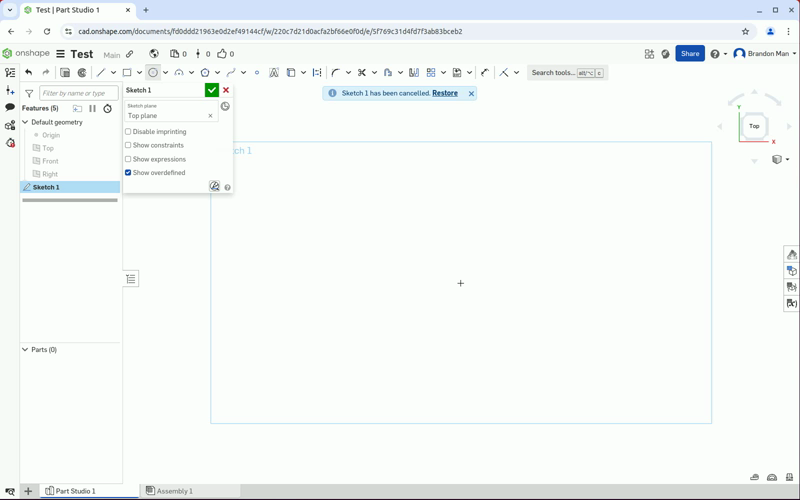
key_up(shift)
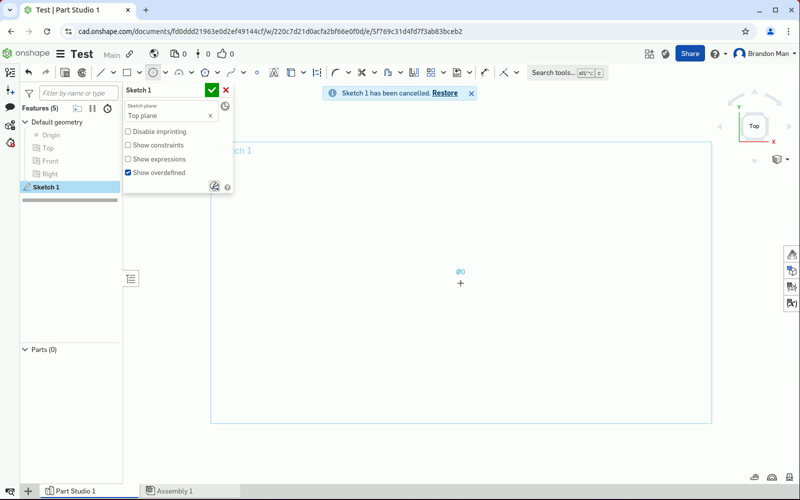
mouse_move(487, 282)
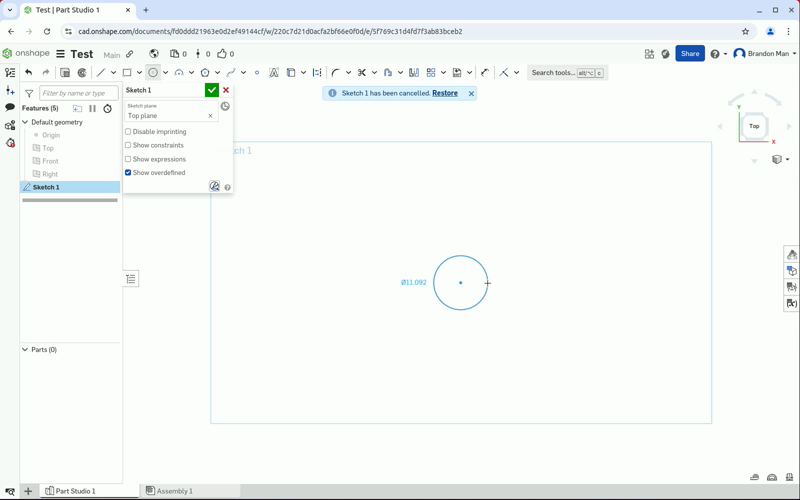
click(487, 282)
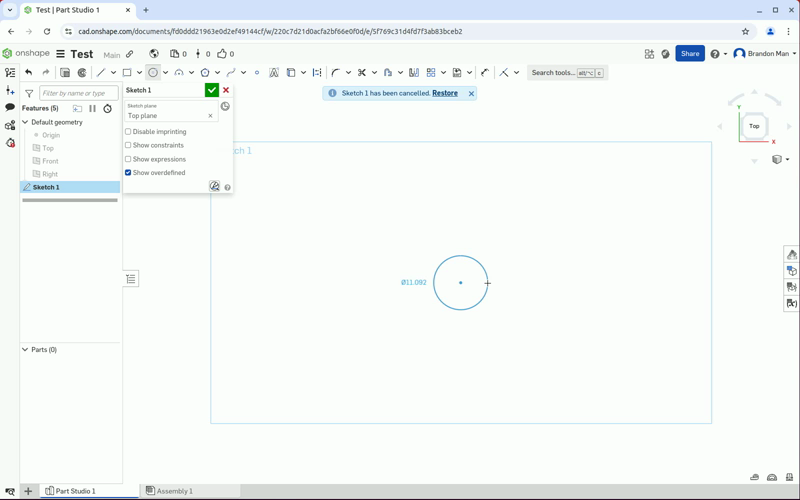
key(esc)
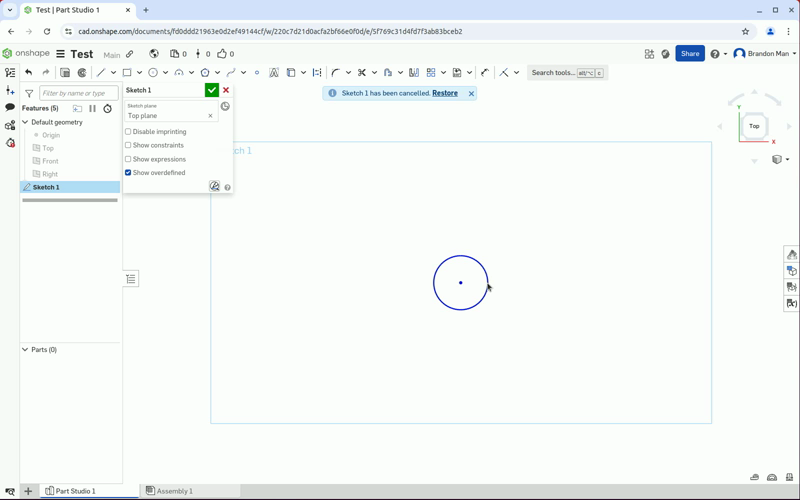
mouse_move(475, 286)
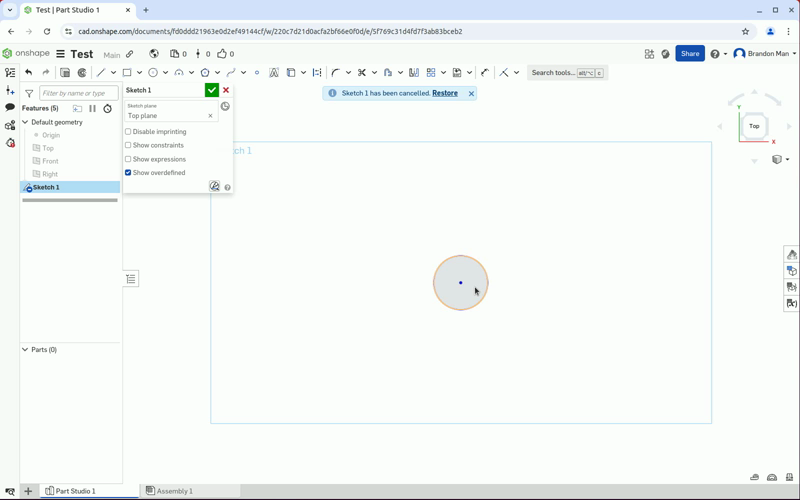
click(475, 286)
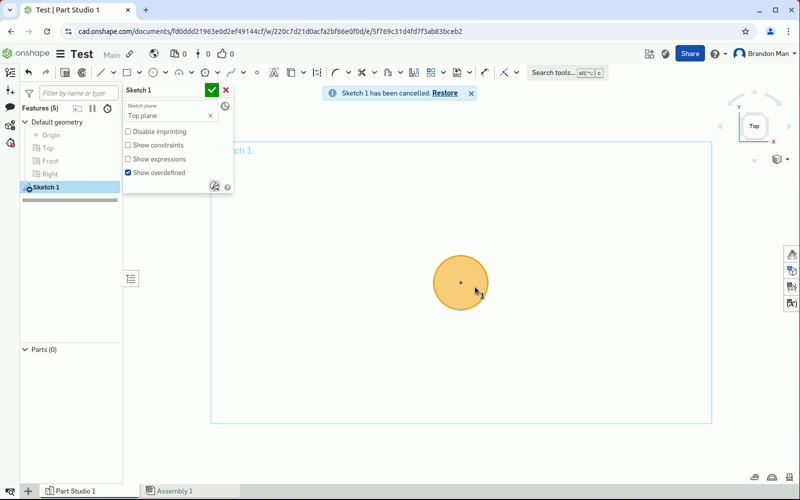
mouse_move(73, 352)
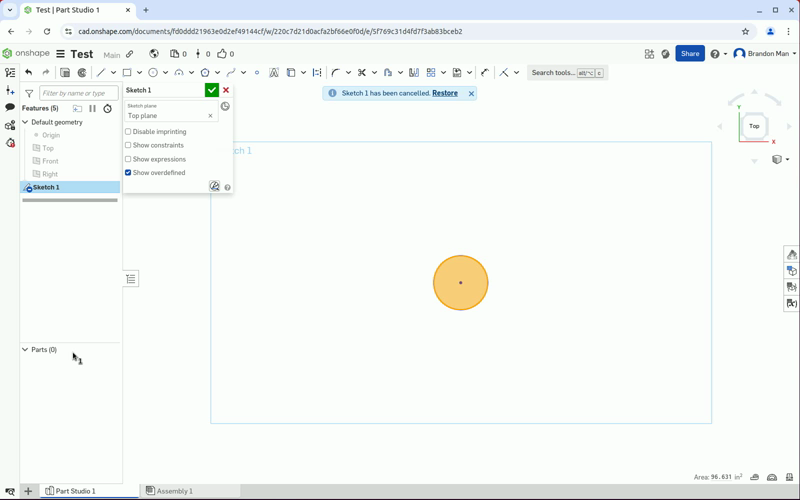
key(shift+y)
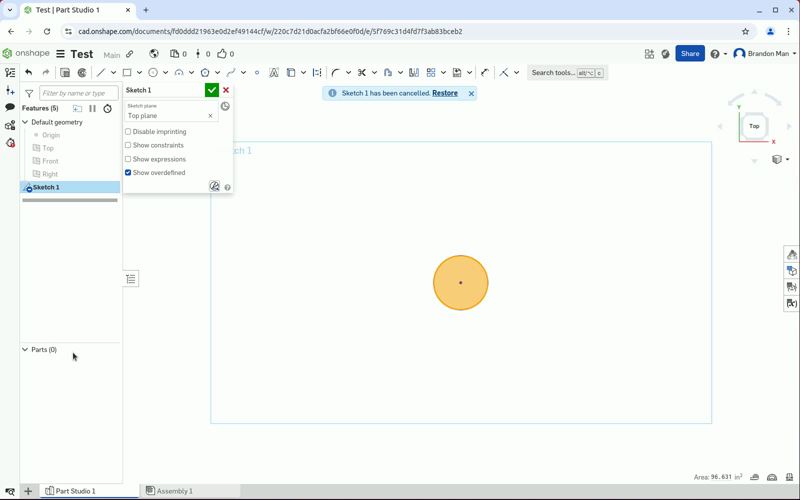
key(shift+e)
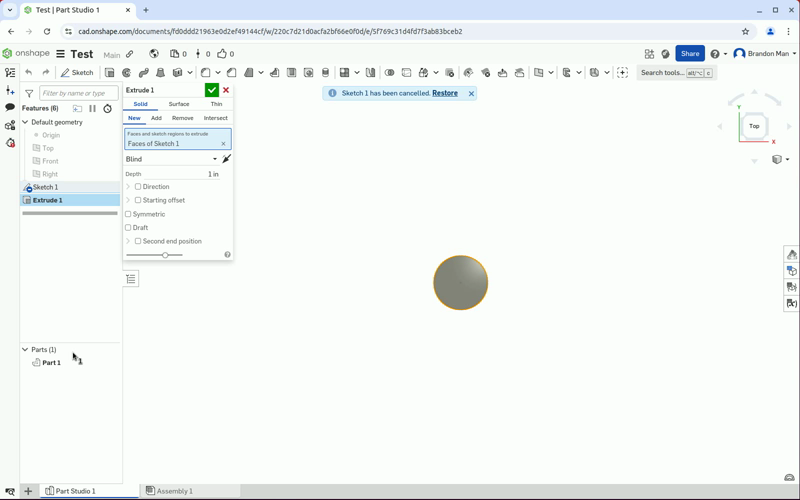
mouse_move(143, 106)
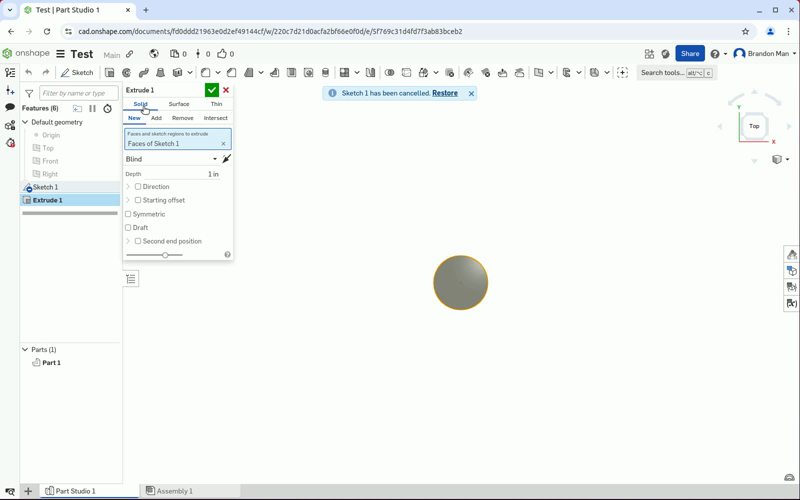
click(143, 106)
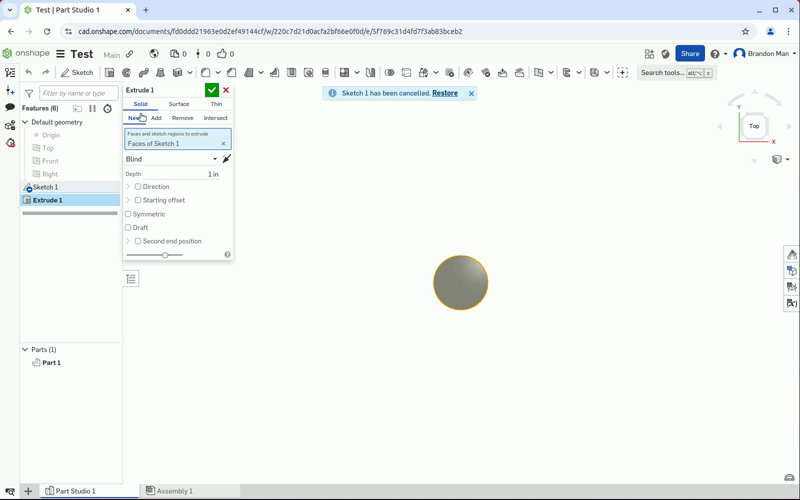
mouse_move(137, 120)
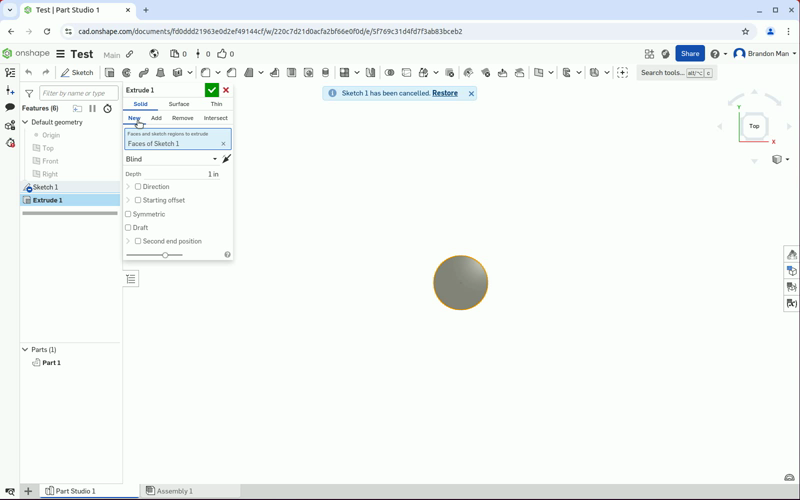
click(137, 120)
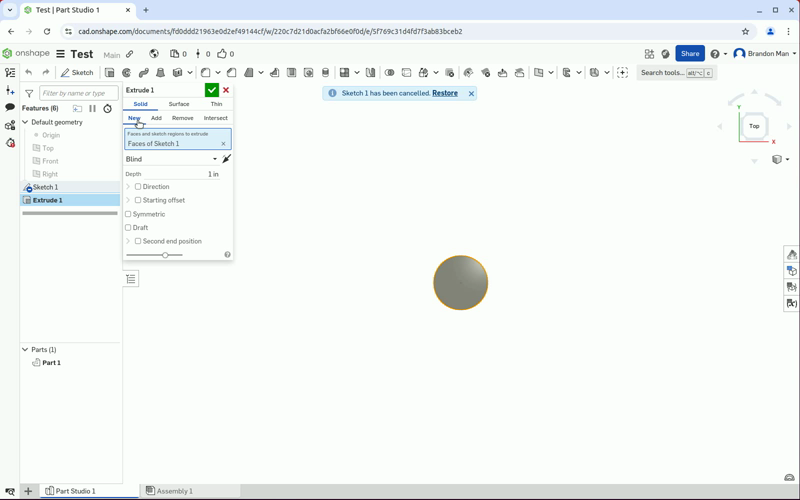
key(tab, 4)
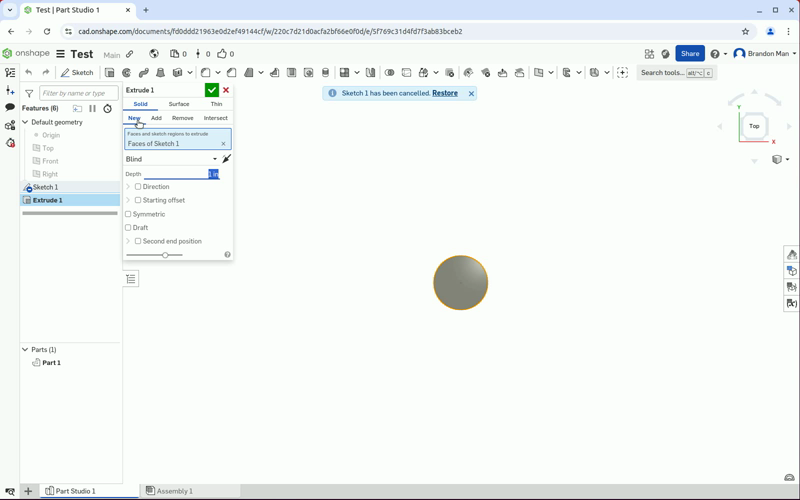
text(7.703)
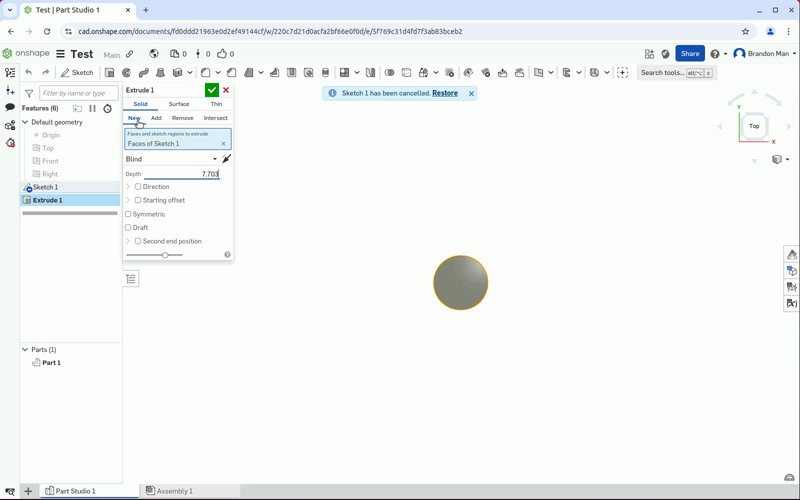
key(enter)
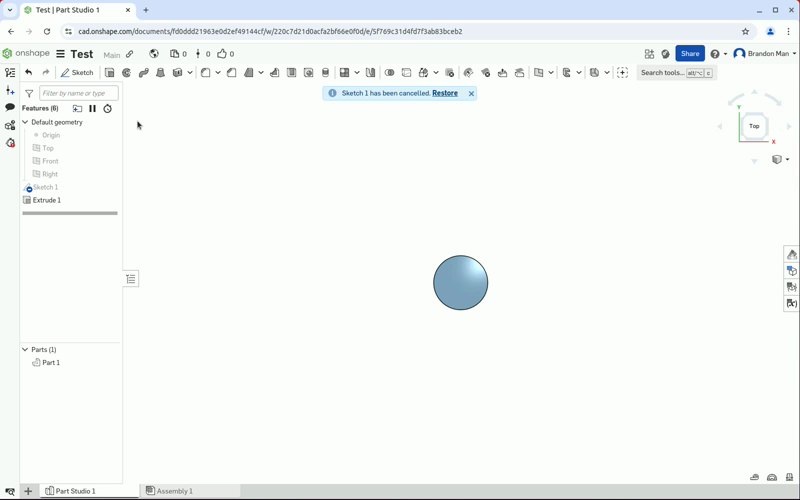
key(shift+h)
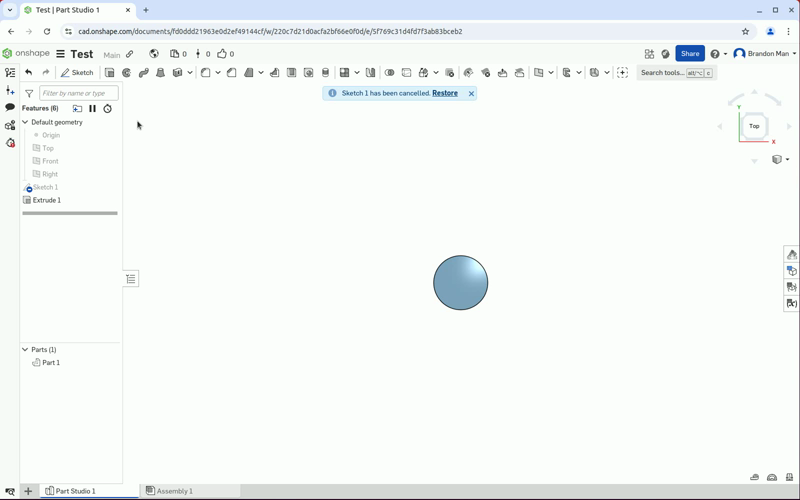
key(shift+h)
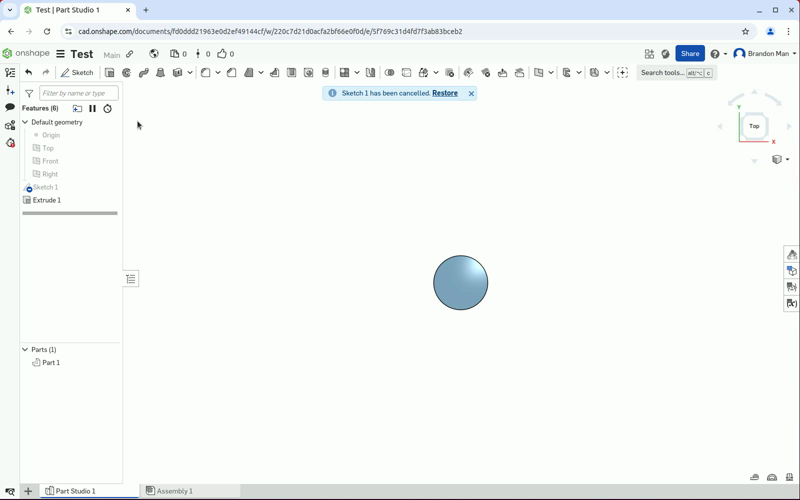
mouse_move(73, 189)
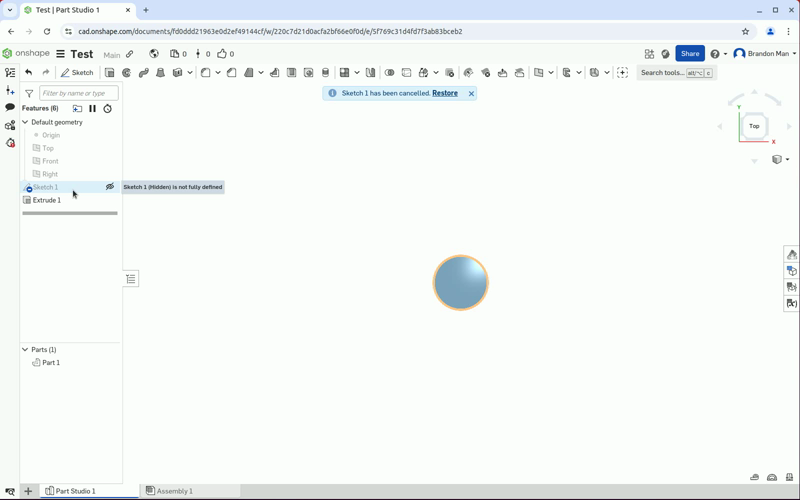
click(73, 189)
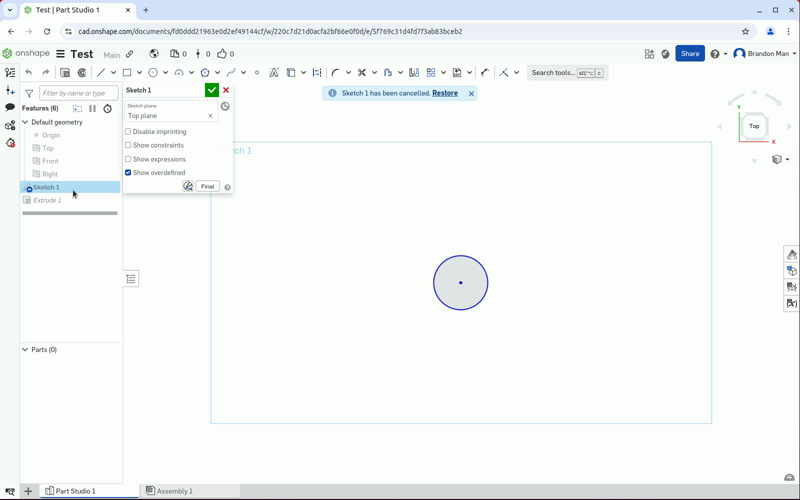
mouse_move(229, 92)
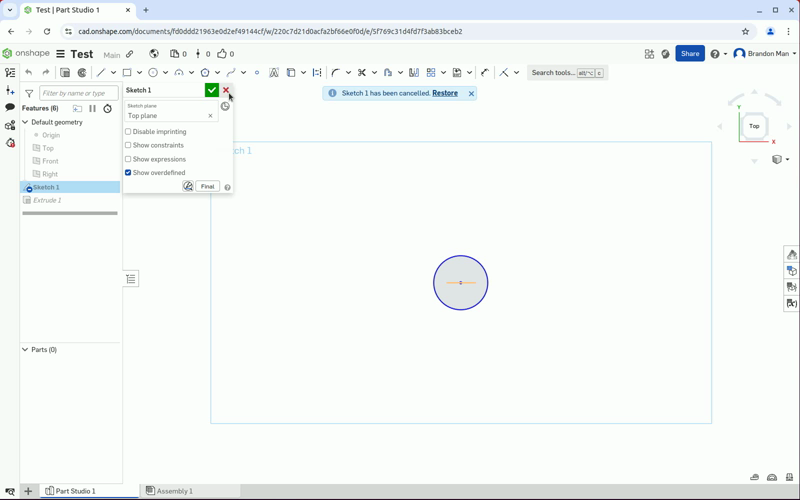
click(229, 92)
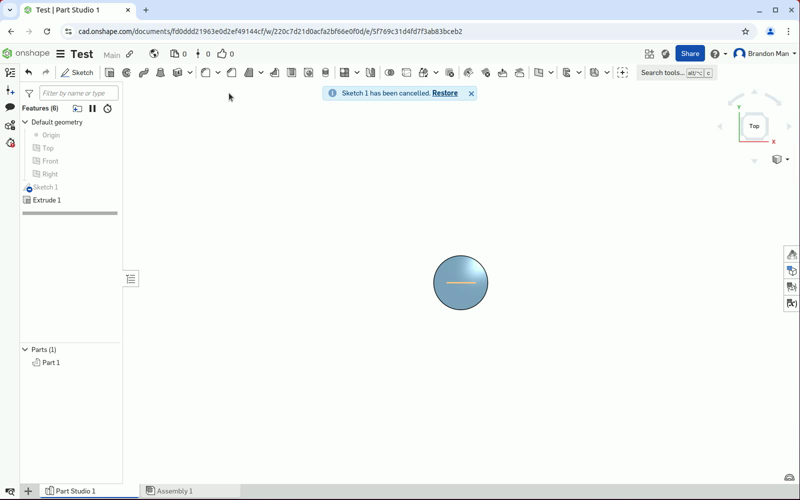
mouse_move(541, 75)
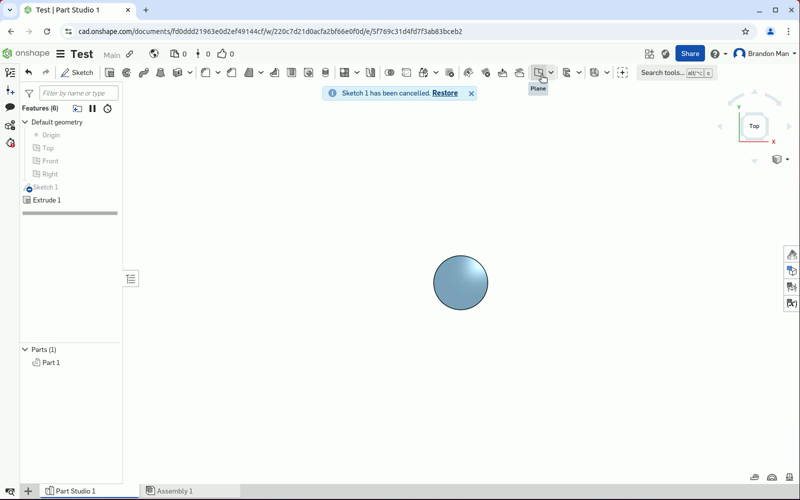
click(541, 75)
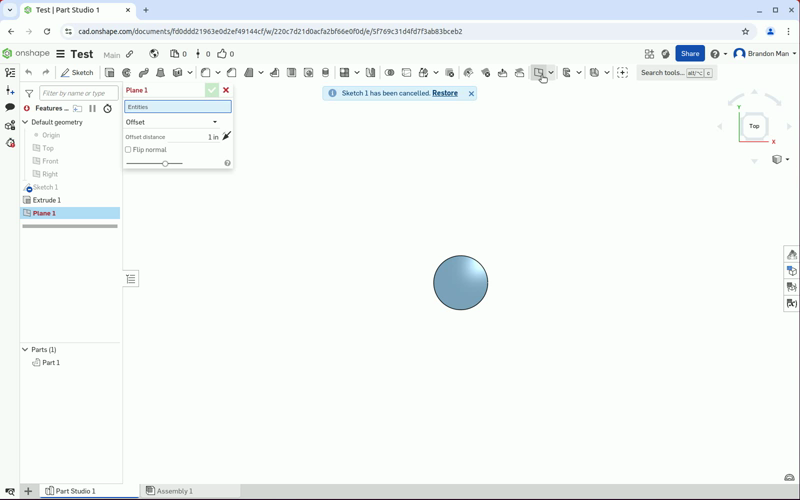
mouse_move(73, 150)
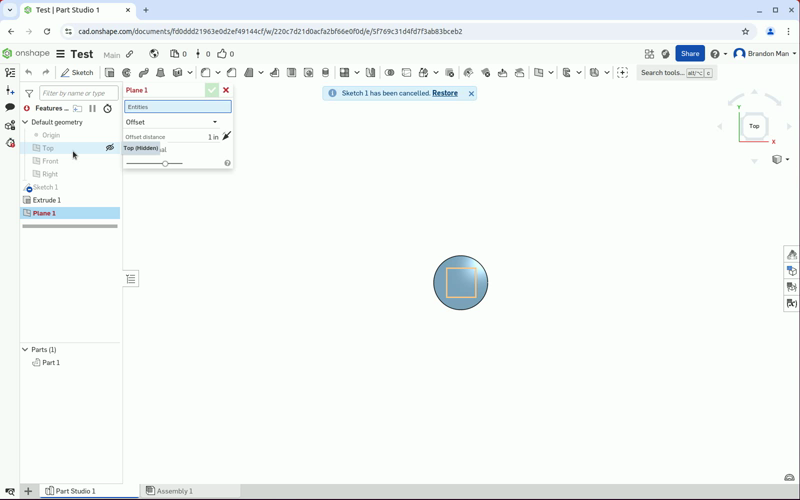
click(73, 150)
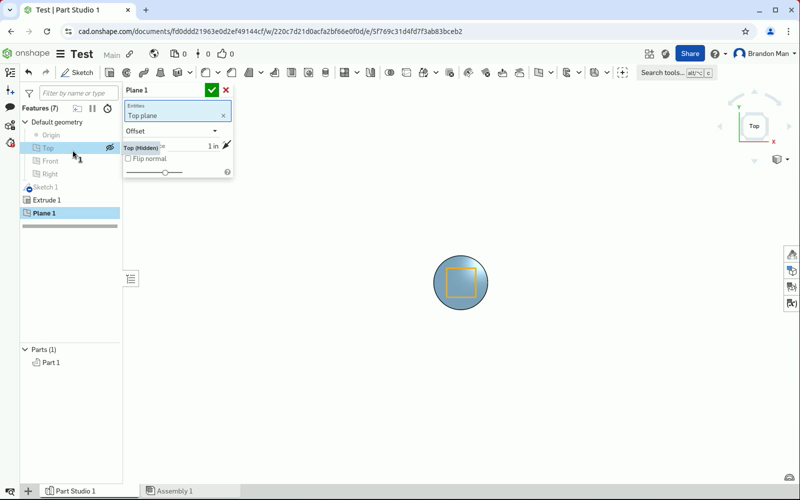
key(tab, 2)
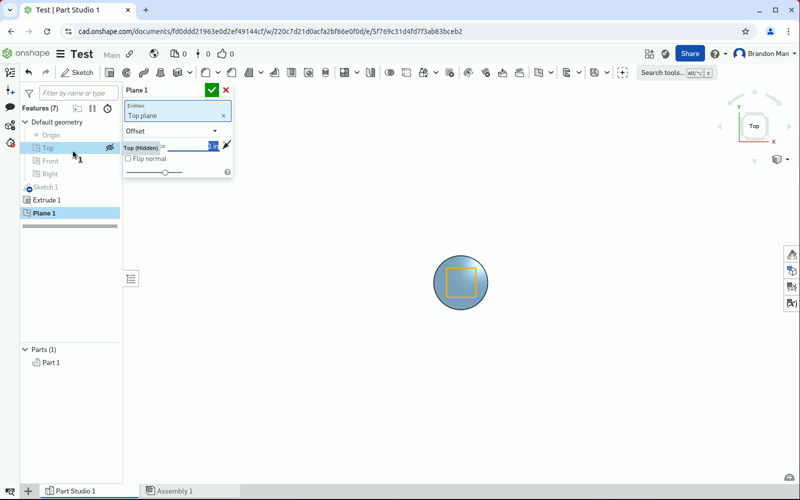
text(7.703)
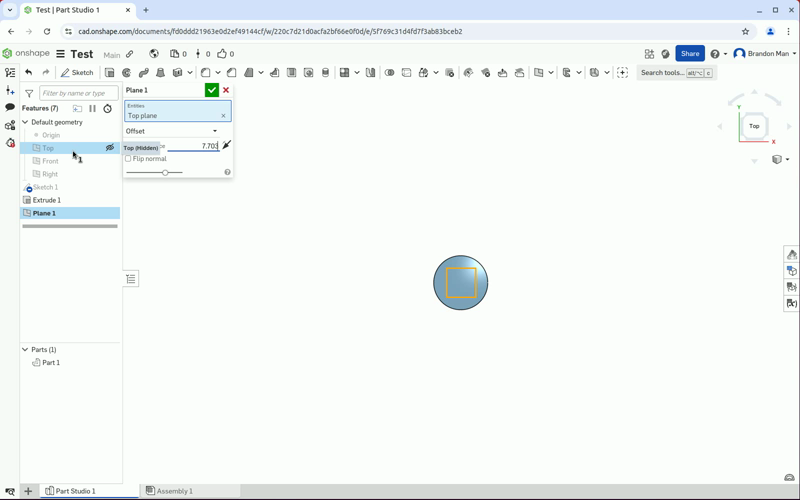
key(enter, 2)
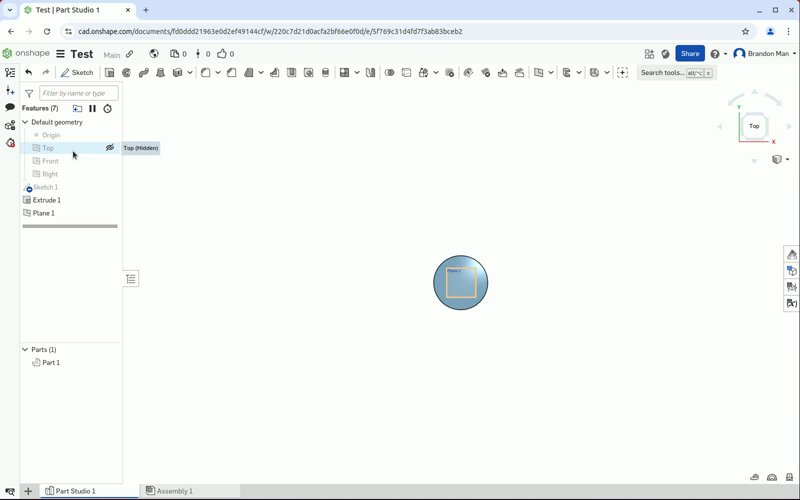
key(shift+s)
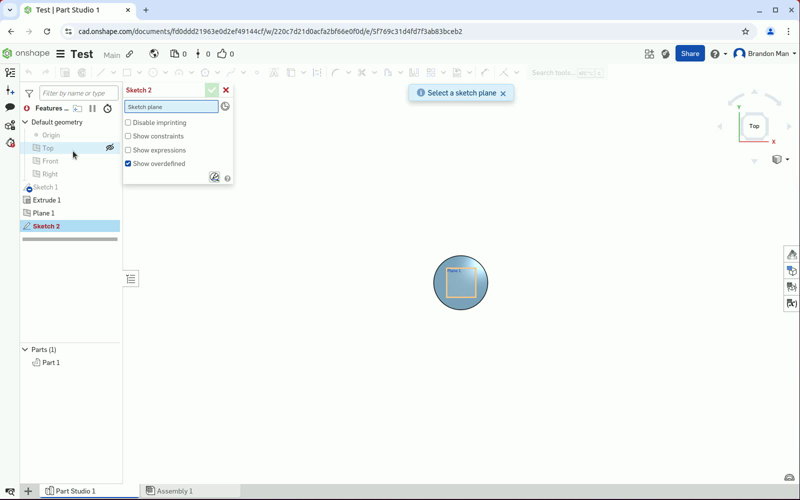
mouse_move(73, 215)
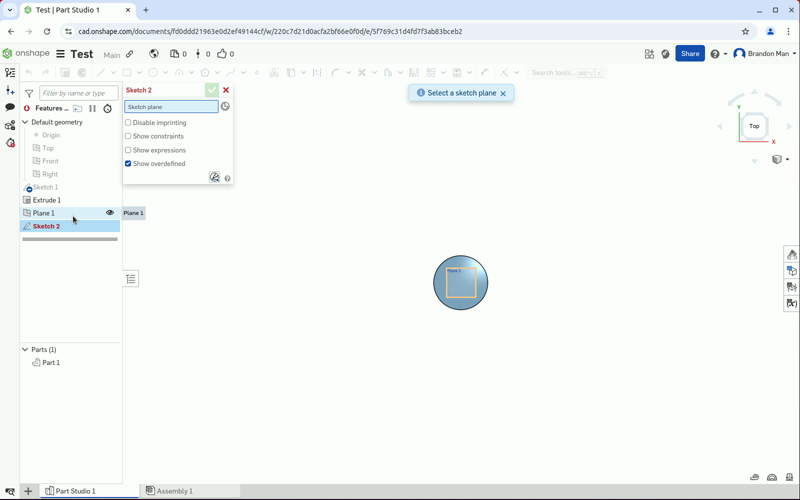
click(73, 215)
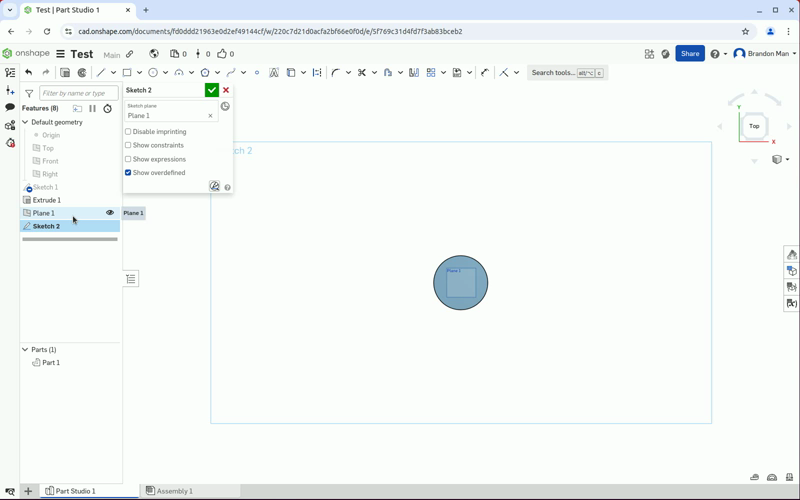
mouse_move(73, 352)
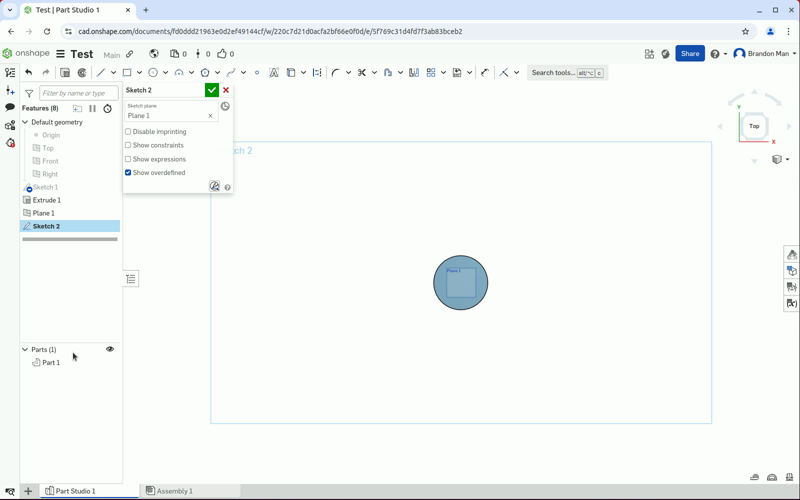
key(y)
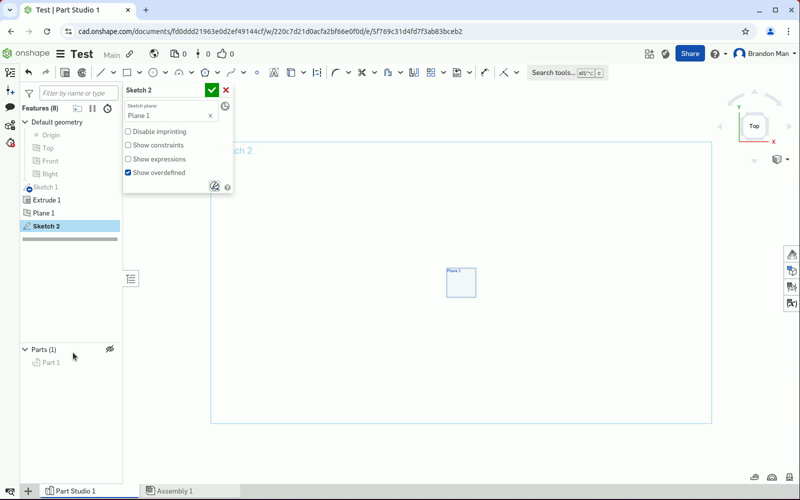
key(c)
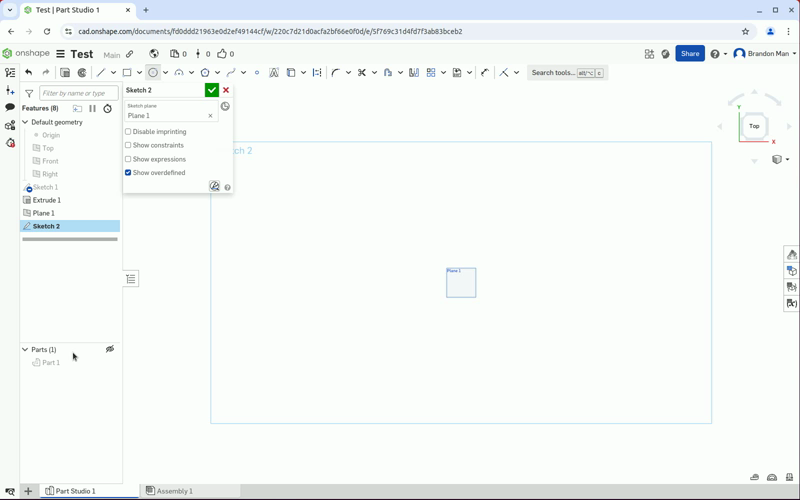
key_down(shift)
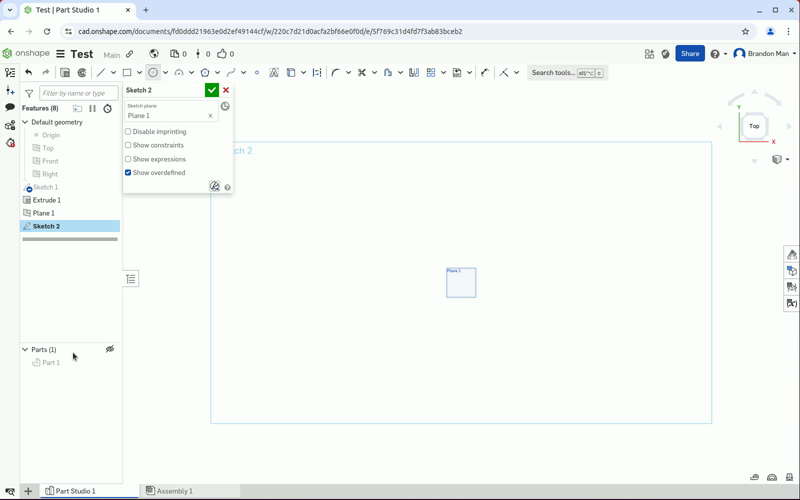
mouse_move(461, 282)
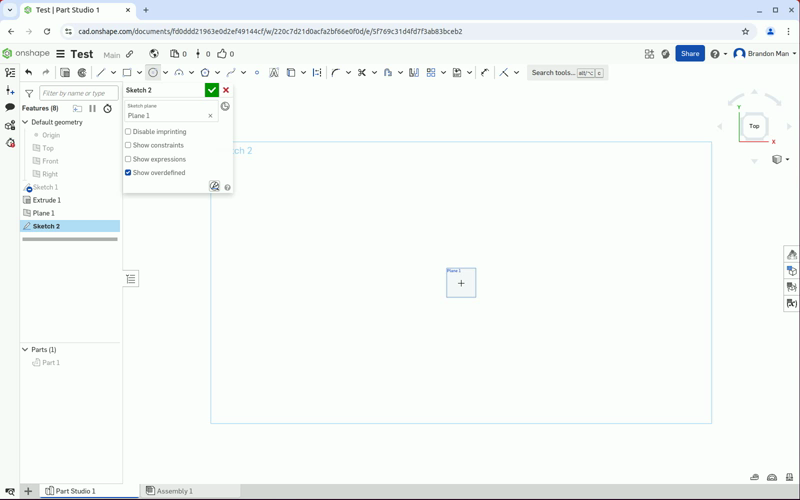
click(461, 282)
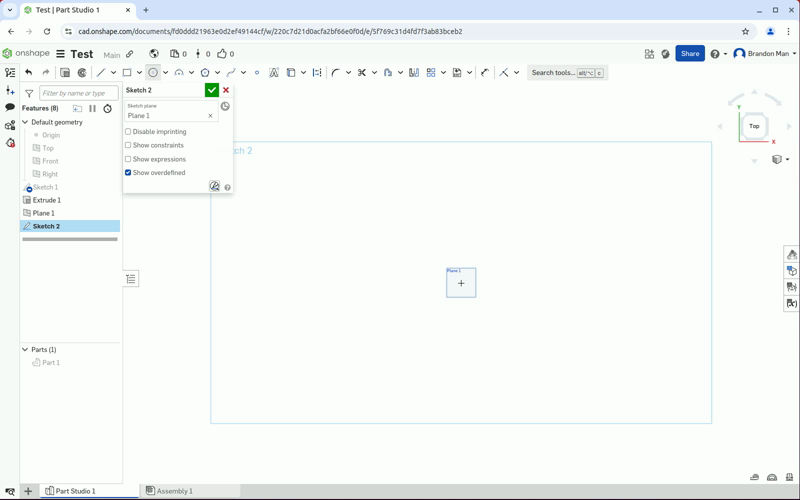
key_up(shift)
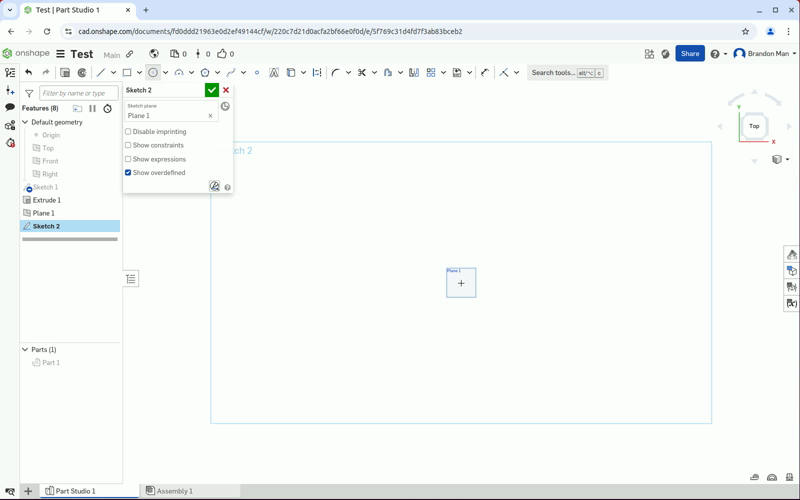
mouse_move(478, 282)
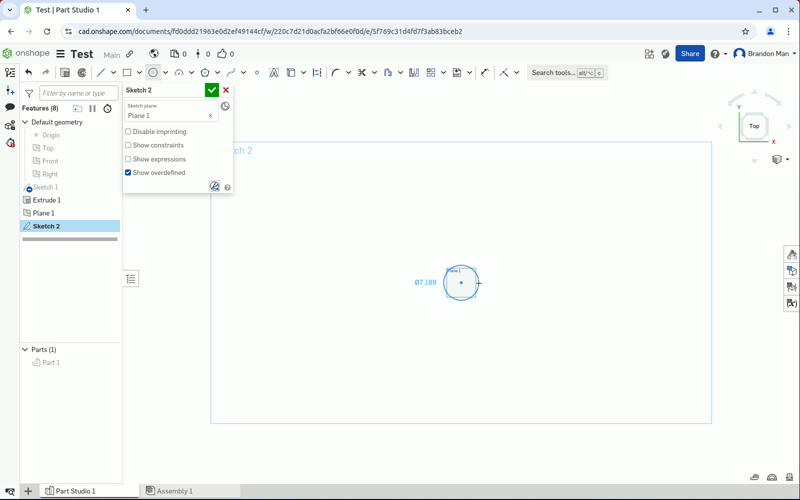
click(478, 282)
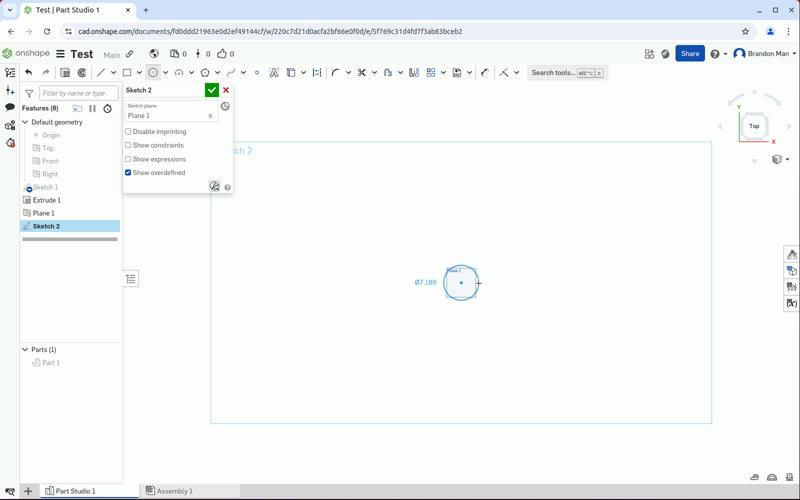
key(esc)
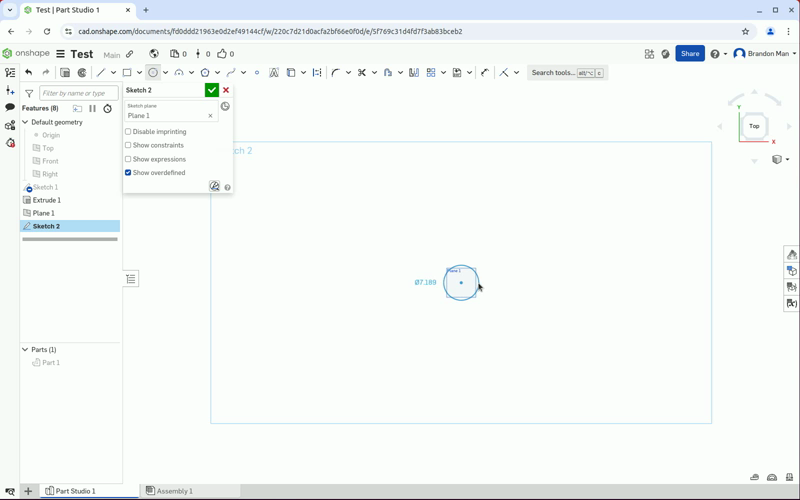
mouse_move(451, 275)
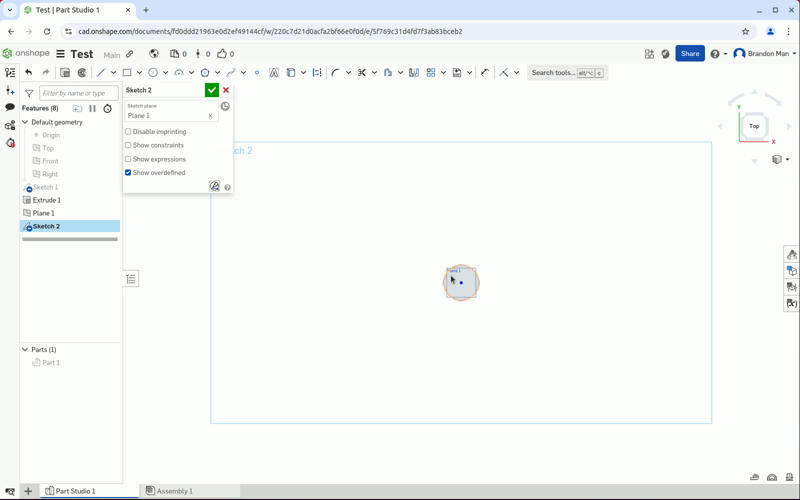
scroll(6)
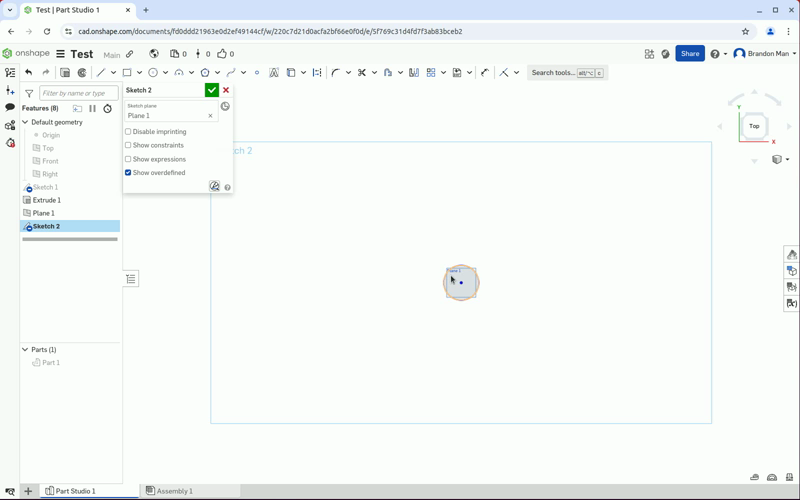
scroll(6)
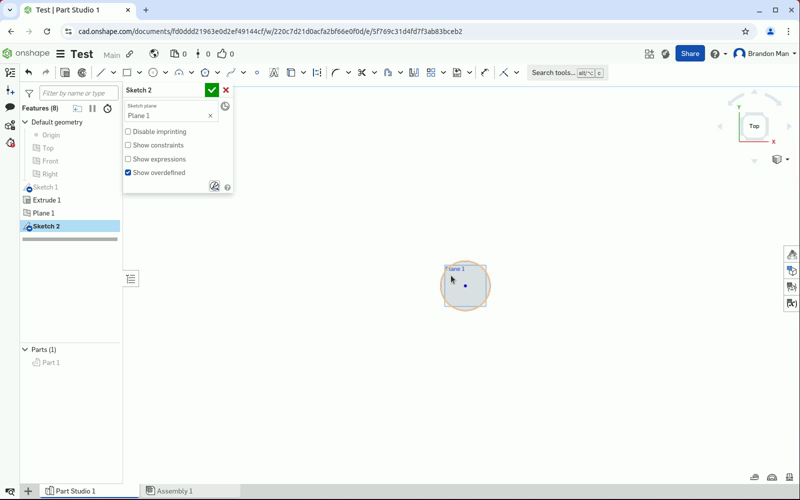
scroll(6)
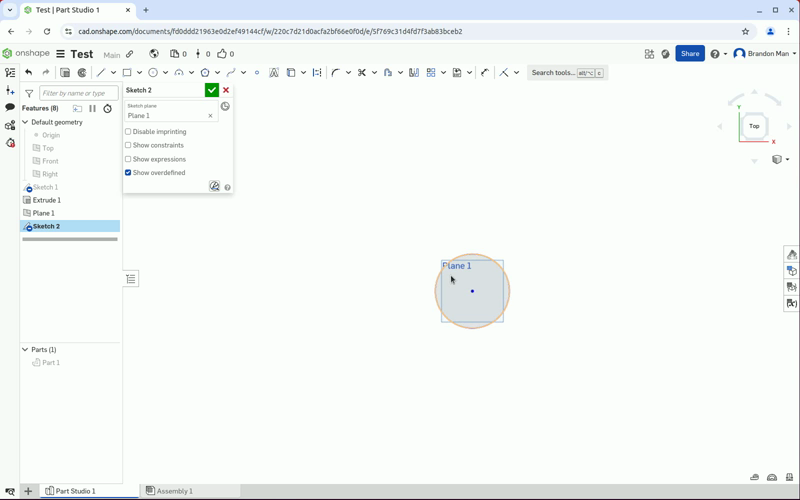
scroll(6)
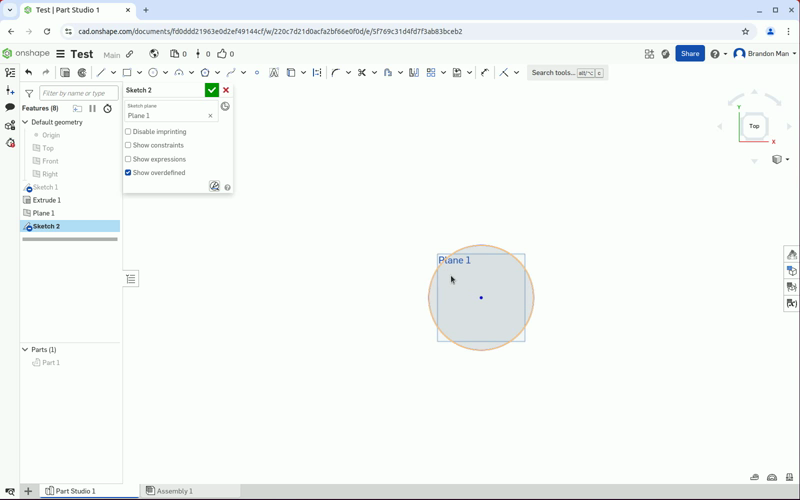
scroll(6)
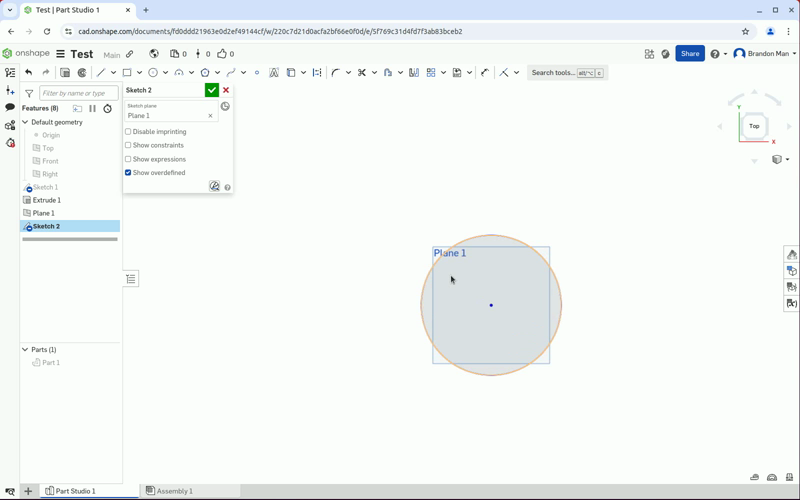
scroll(6)
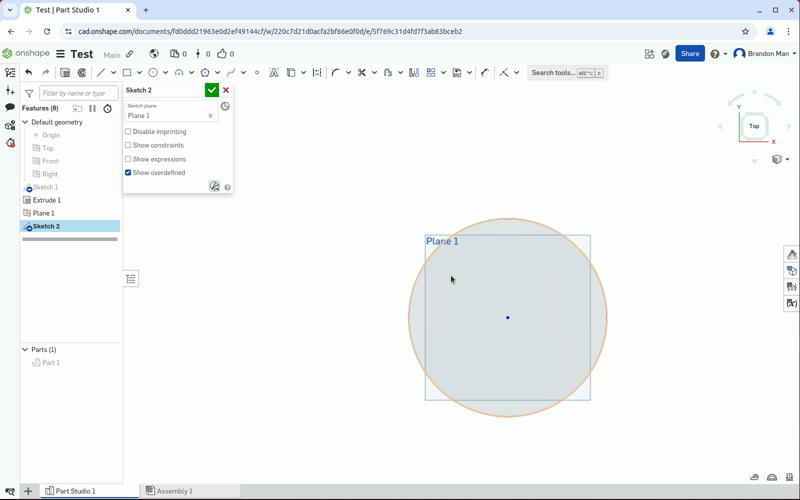
scroll(6)
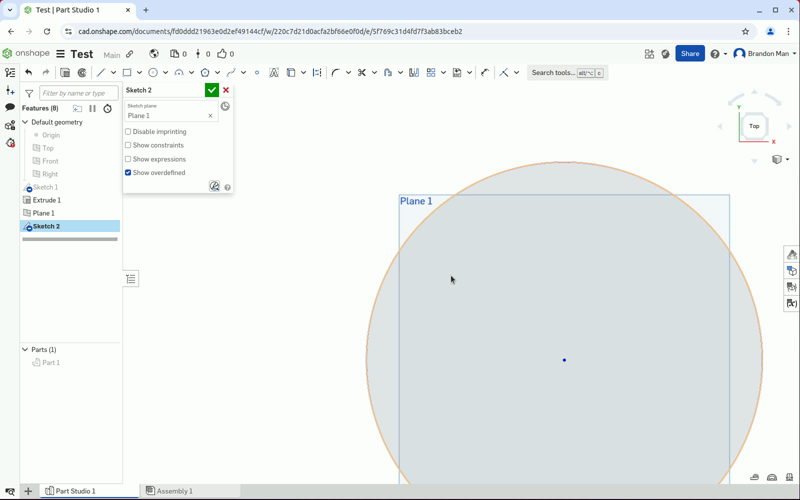
click(451, 275)
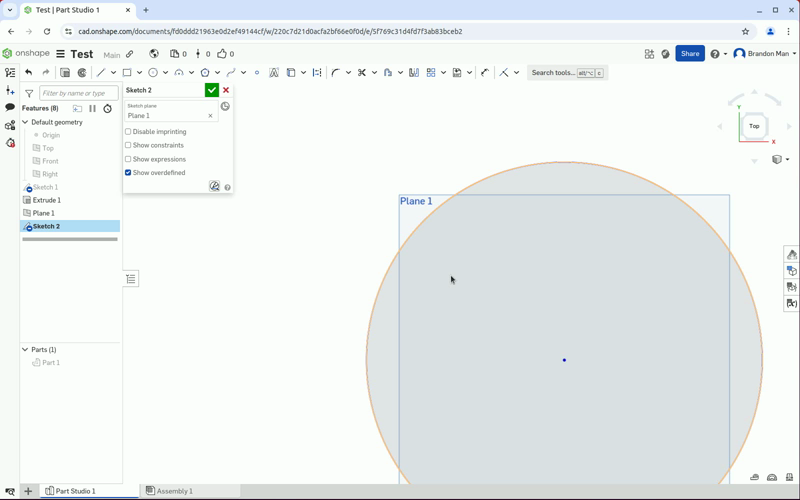
scroll(-6)
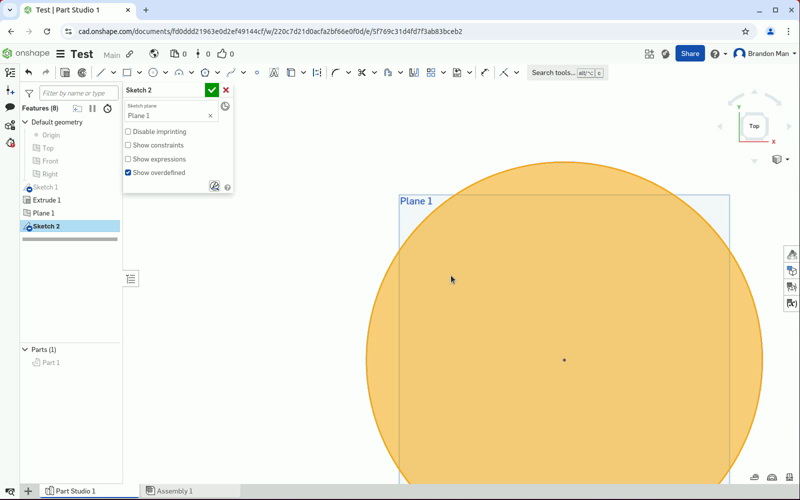
scroll(-6)
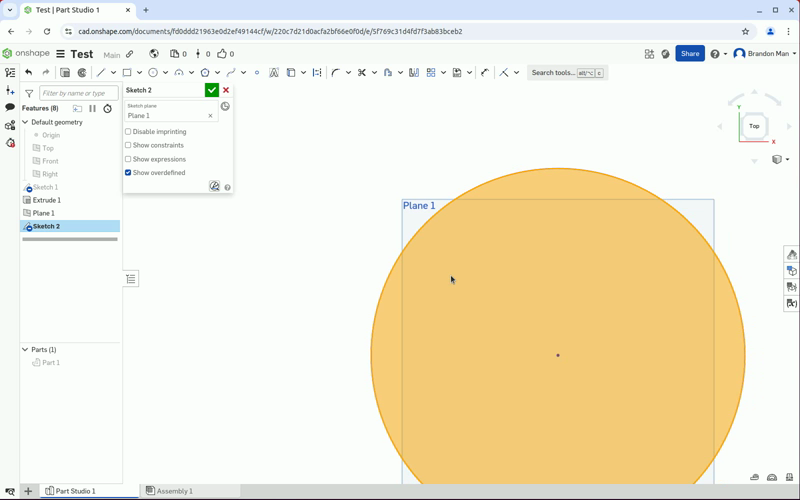
scroll(-6)
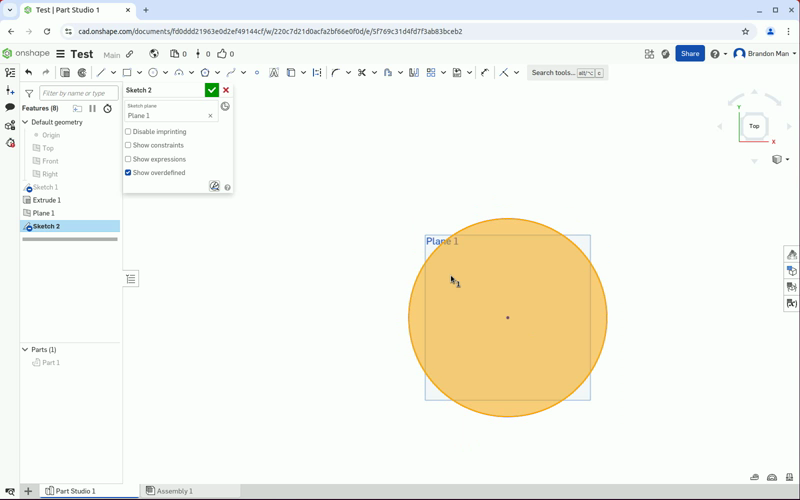
scroll(-6)
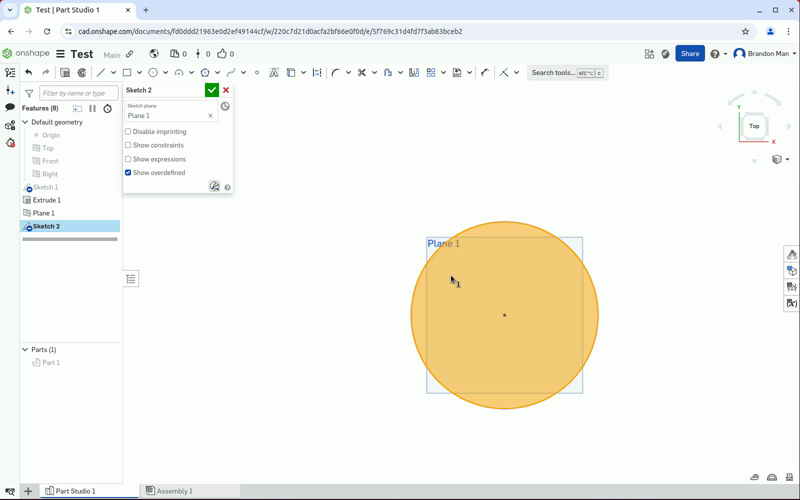
scroll(-6)
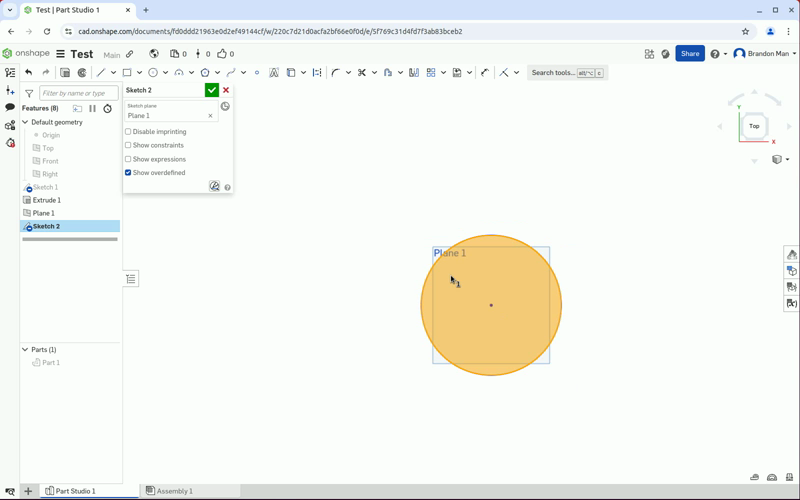
scroll(-6)
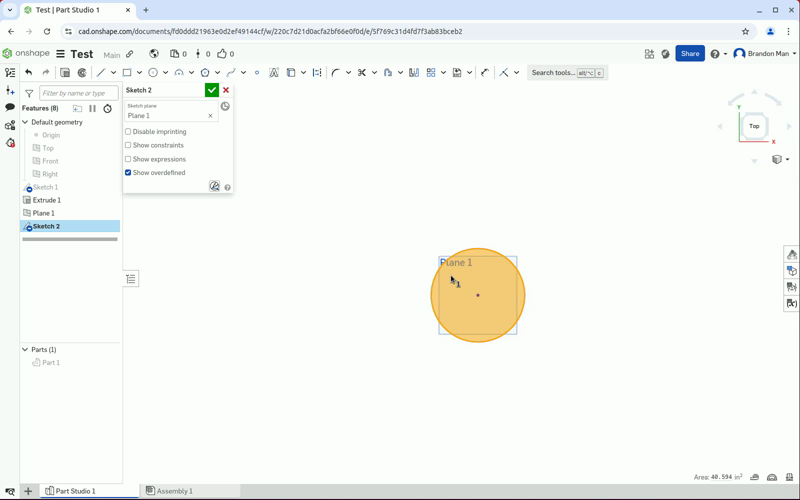
scroll(-6)
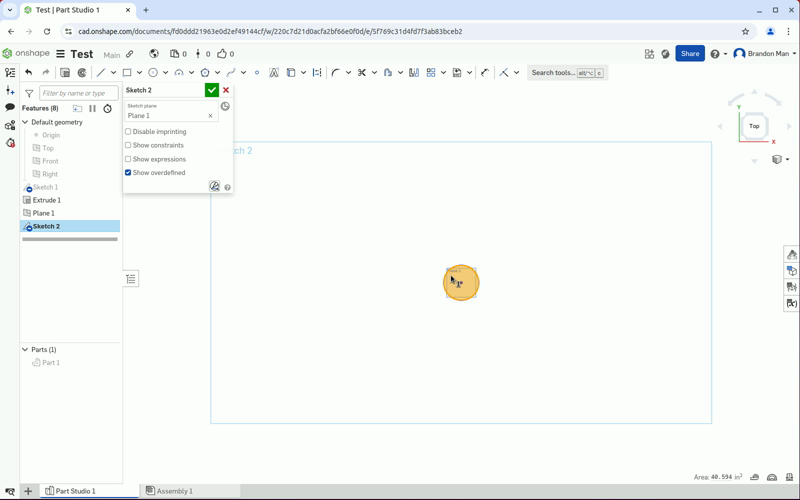
mouse_move(73, 352)
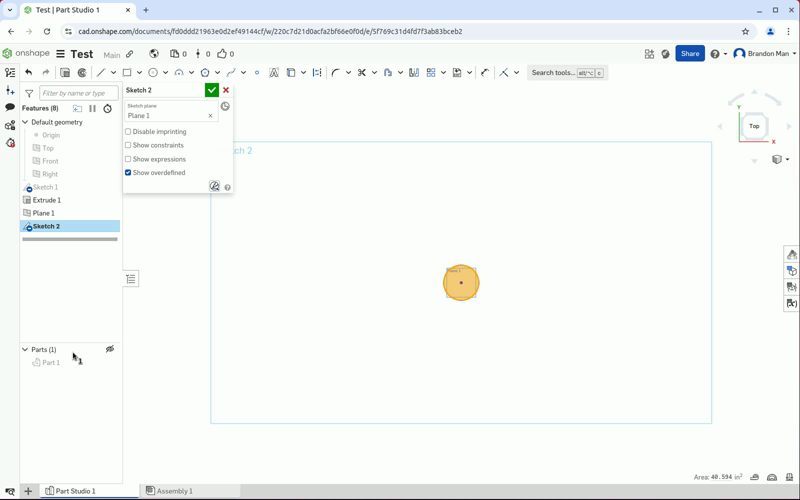
key(shift+y)
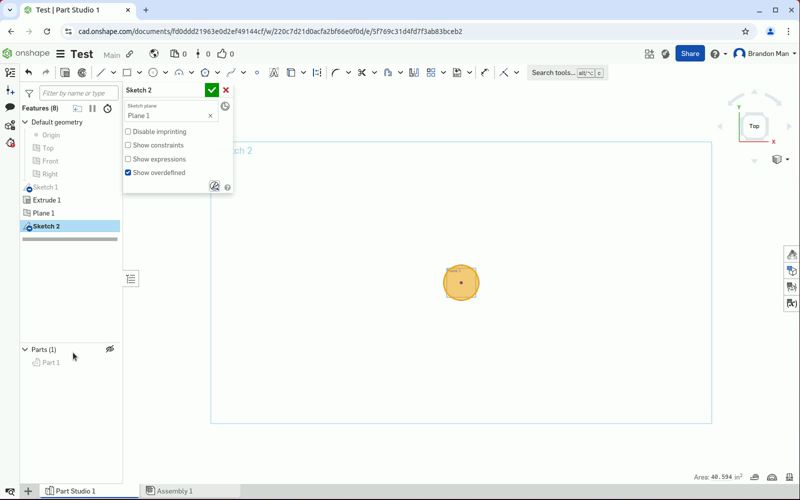
key(shift+e)
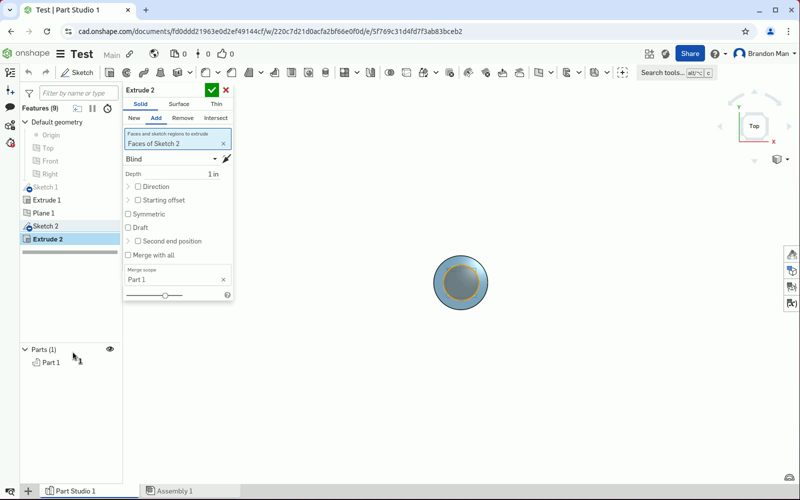
mouse_move(143, 106)
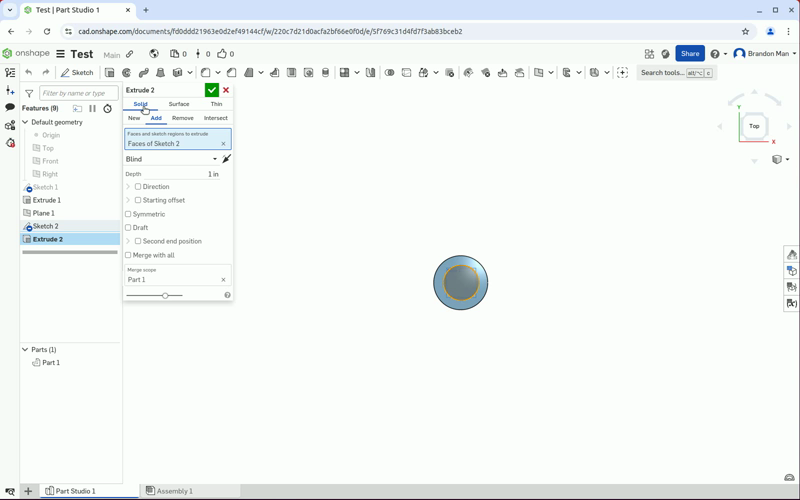
click(143, 106)
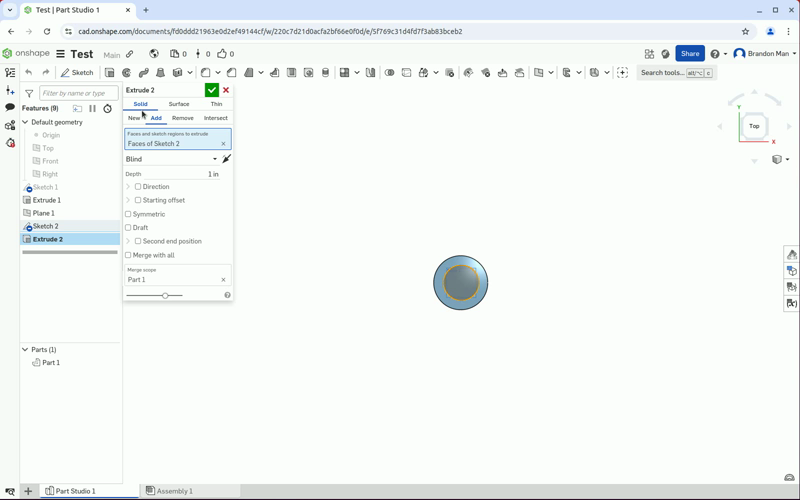
mouse_move(137, 120)
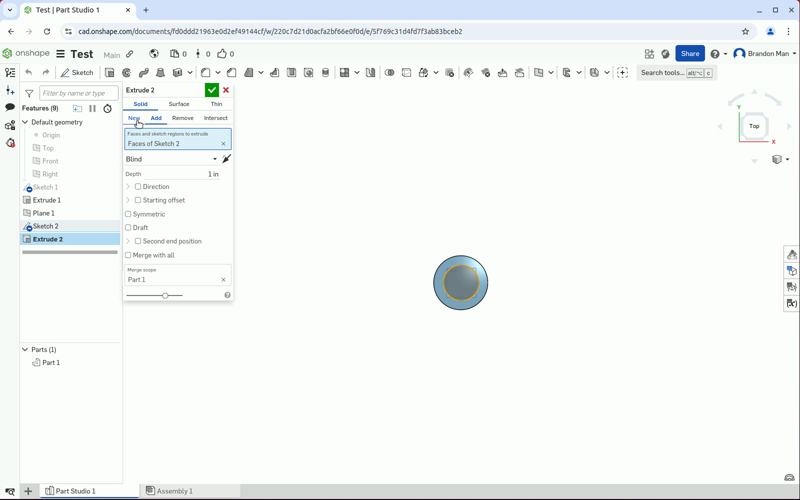
click(137, 120)
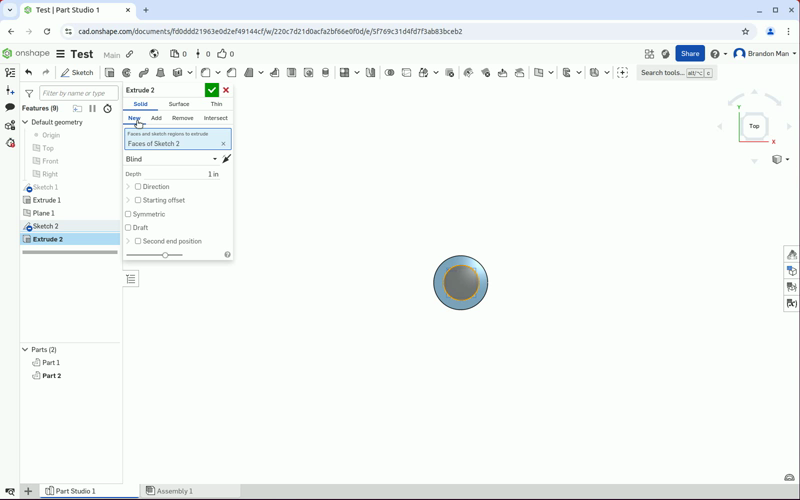
key(tab, 4)
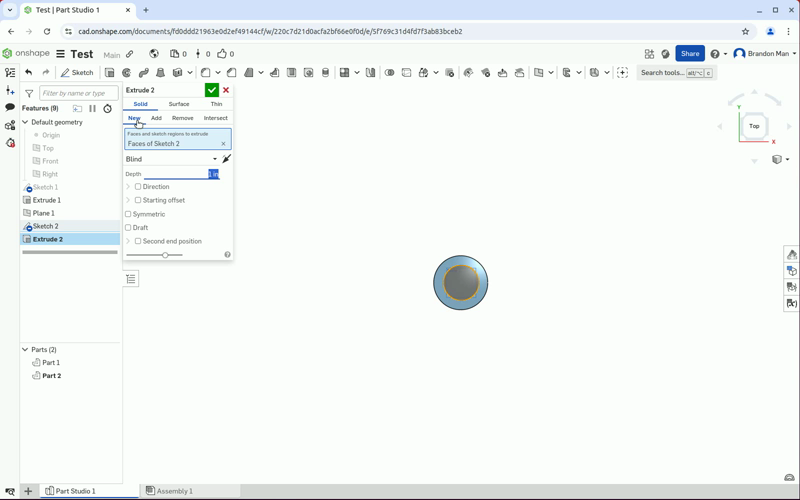
text(15.405)
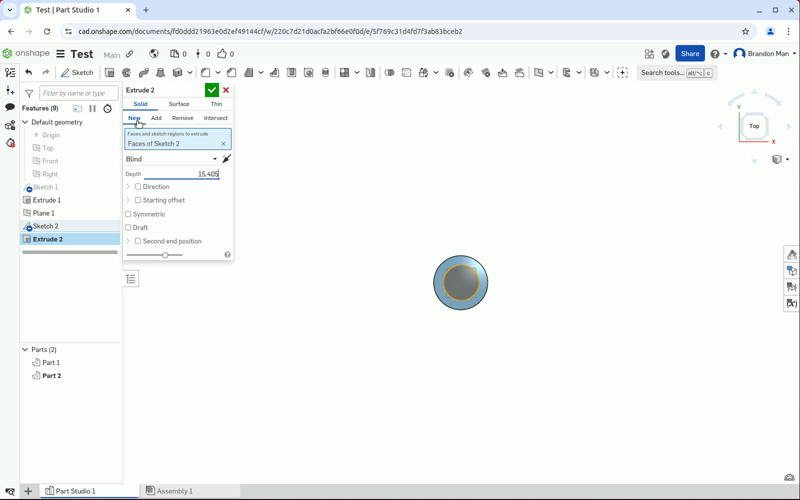
key(enter)
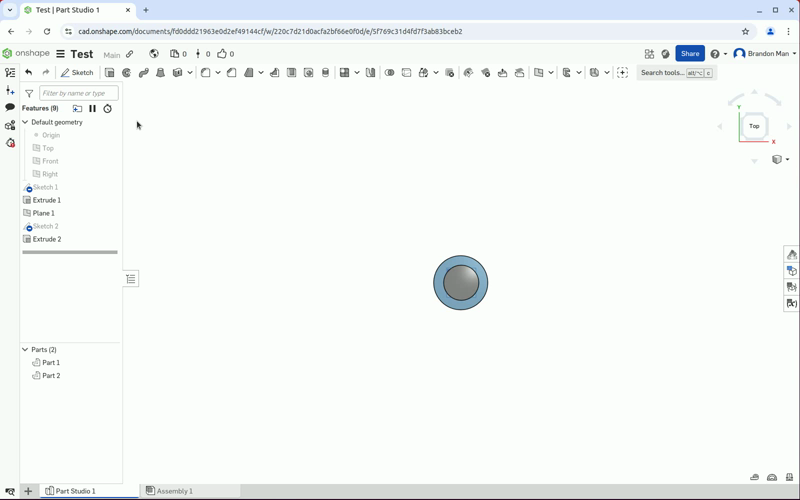
key(shift+h)
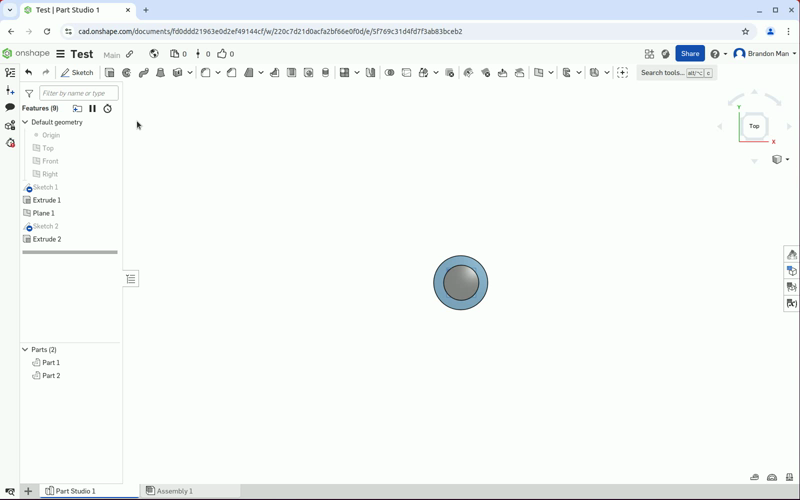
key(shift+h)
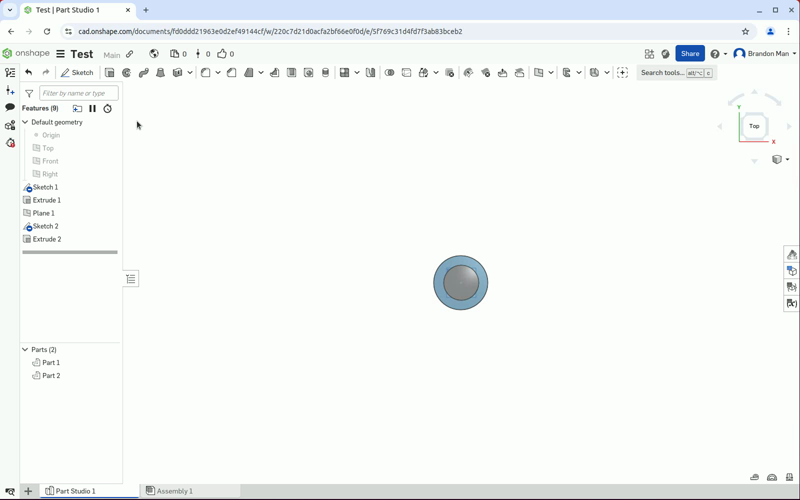
key(shift+7)
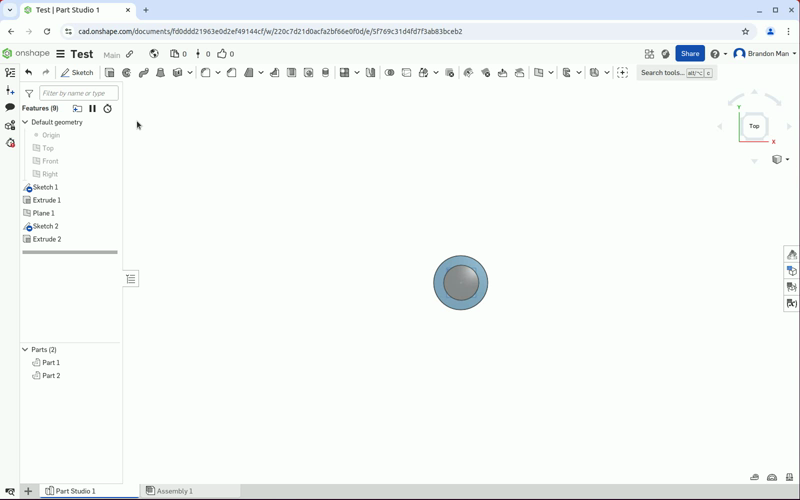
key(up, 3)
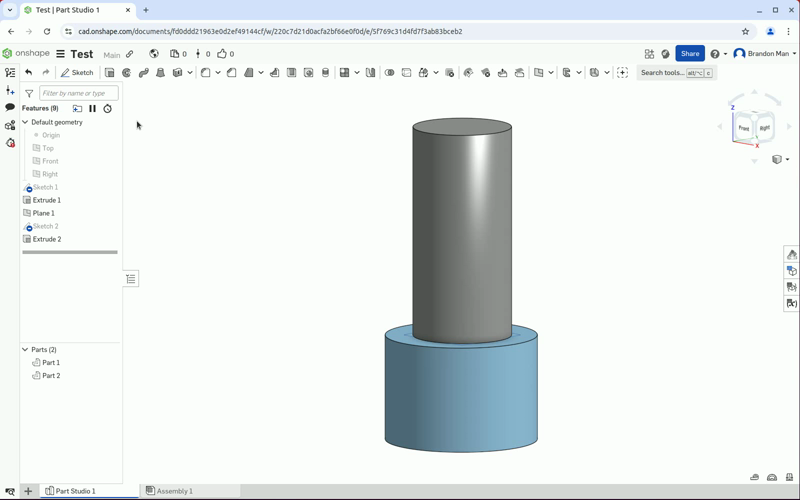
key(left, 3)
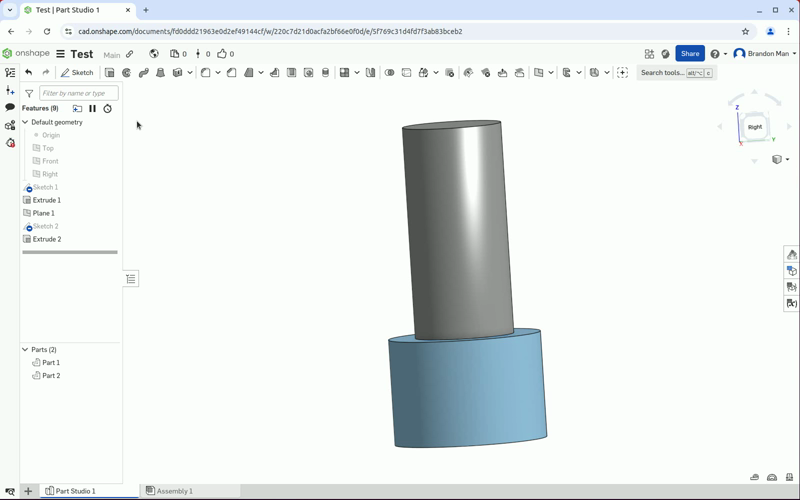
key(right, 3)
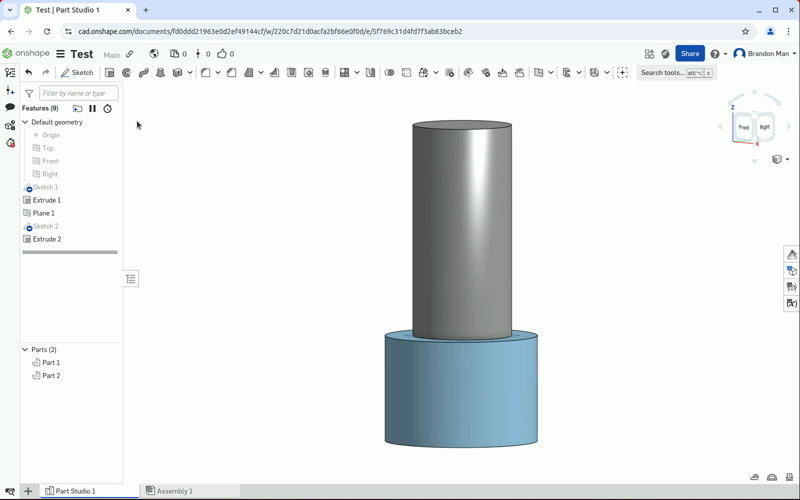
key(down, 3)
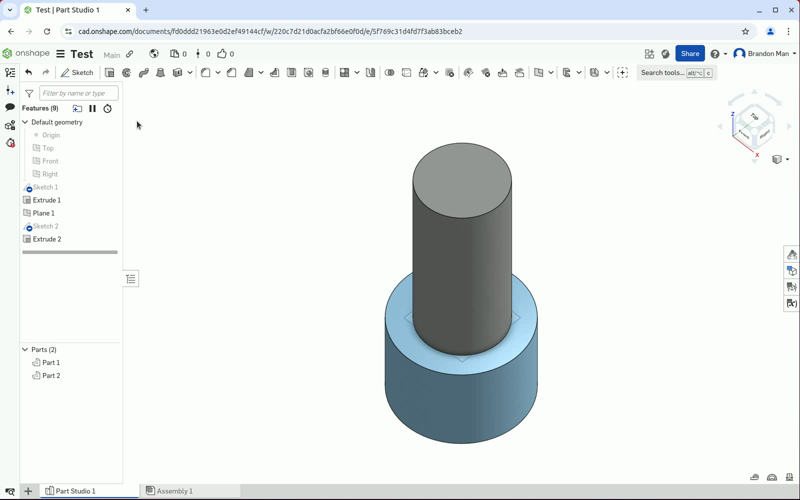
mouse_move(73, 189)
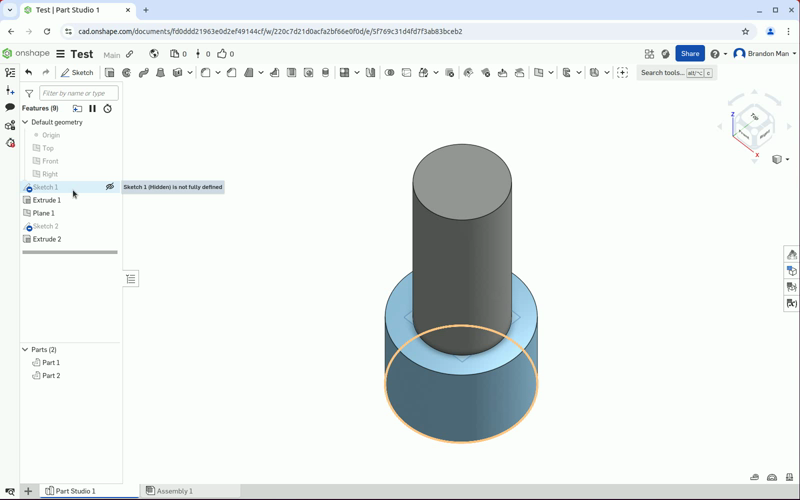
click(73, 189)